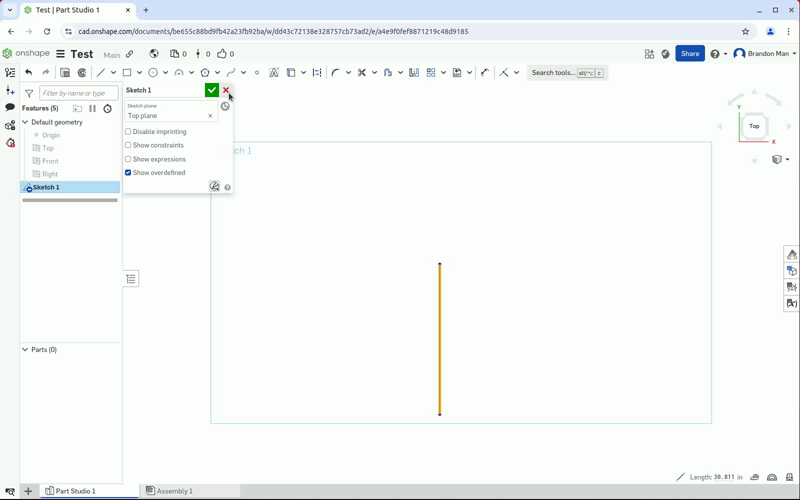
key(shift+h)
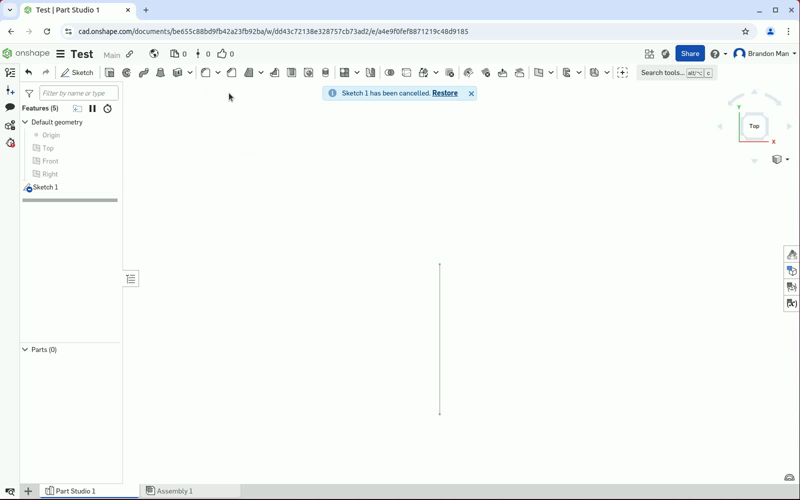
key(shift+s)
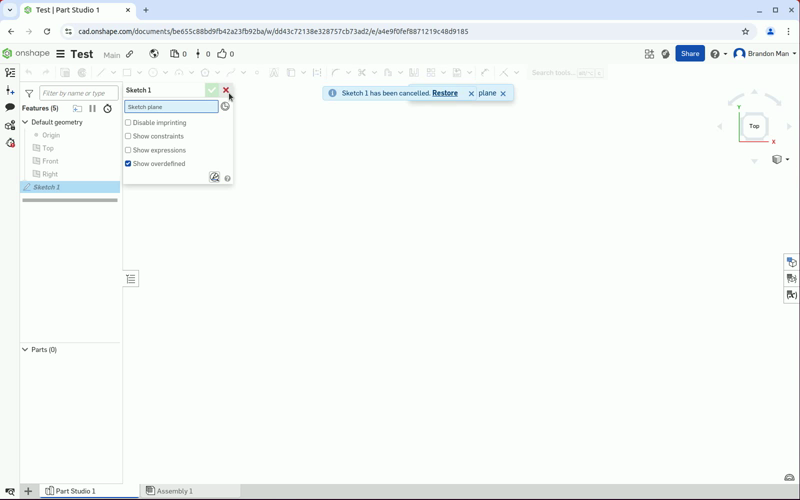
mouse_move(73, 150)
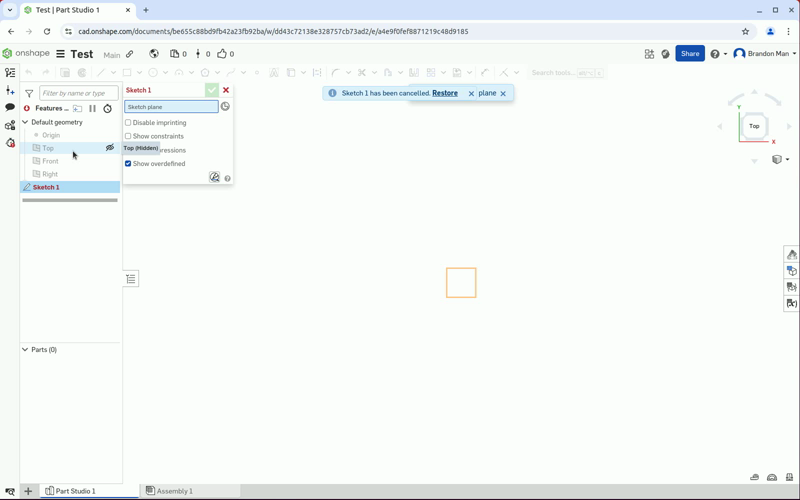
click(73, 150)
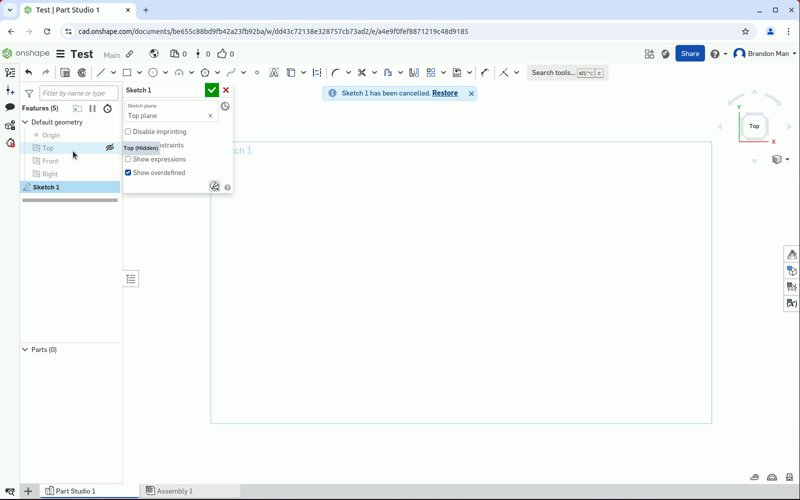
mouse_move(73, 352)
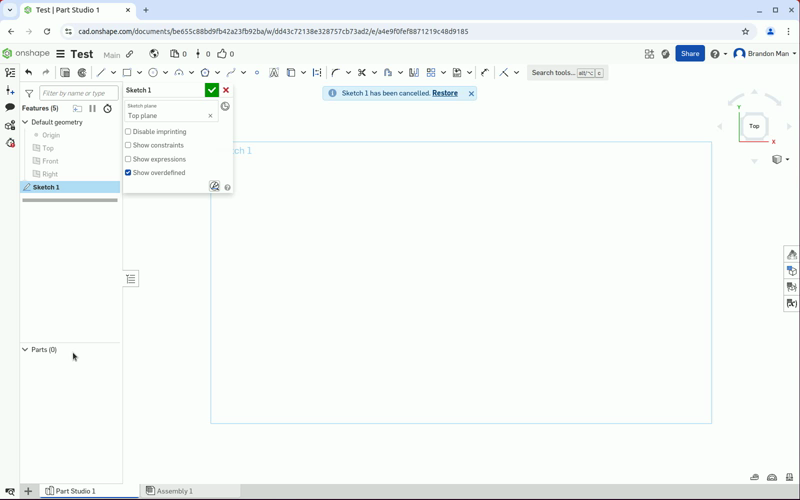
key(y)
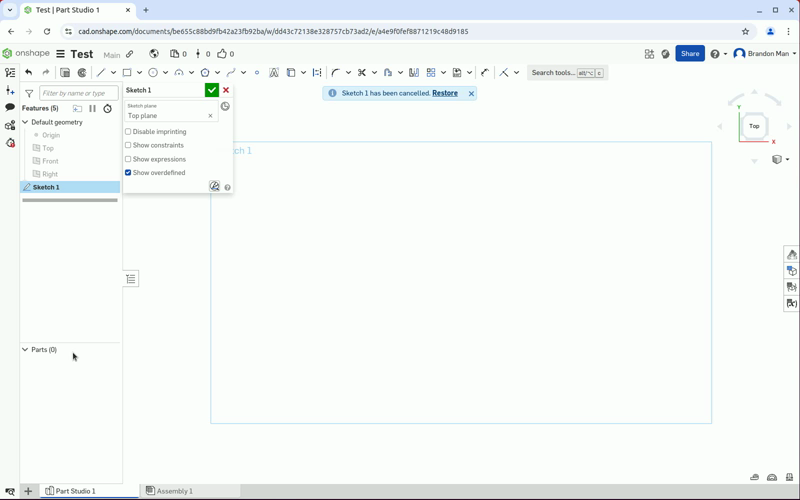
key(c)
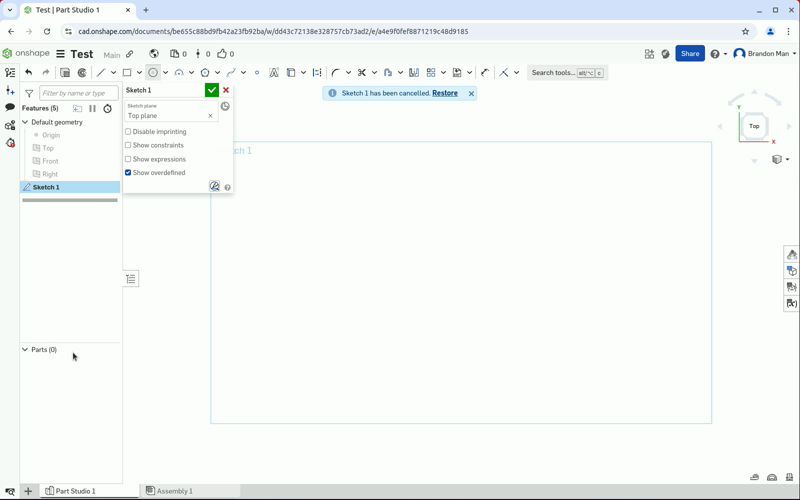
key_down(shift)
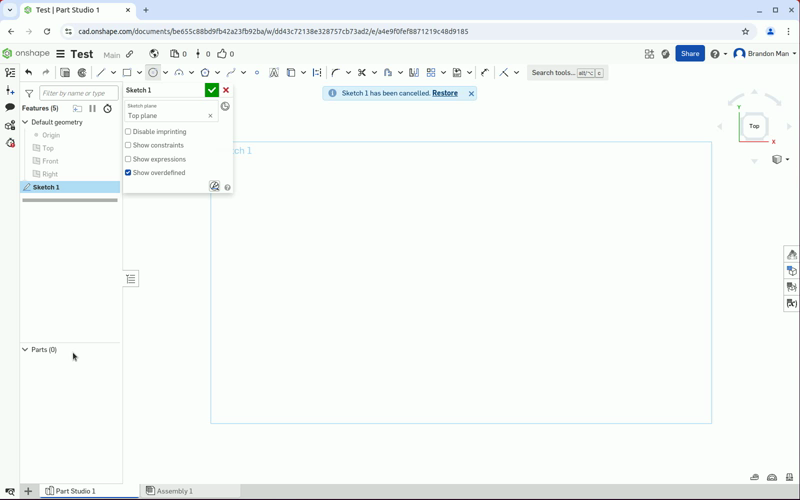
mouse_move(461, 282)
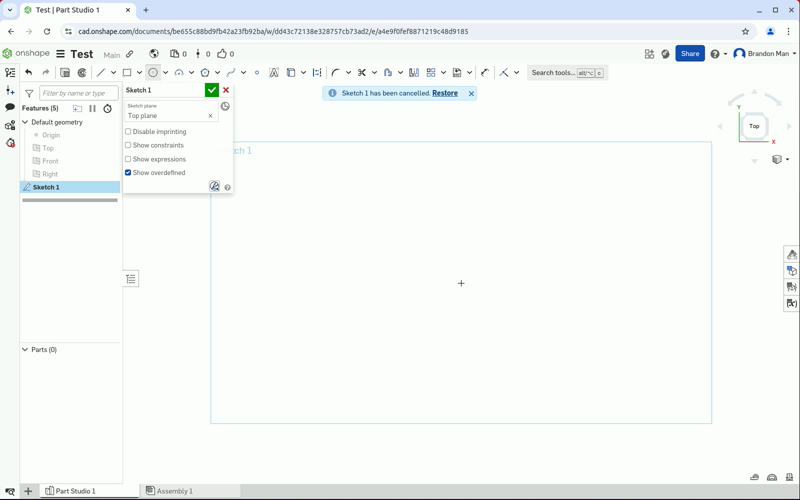
click(461, 282)
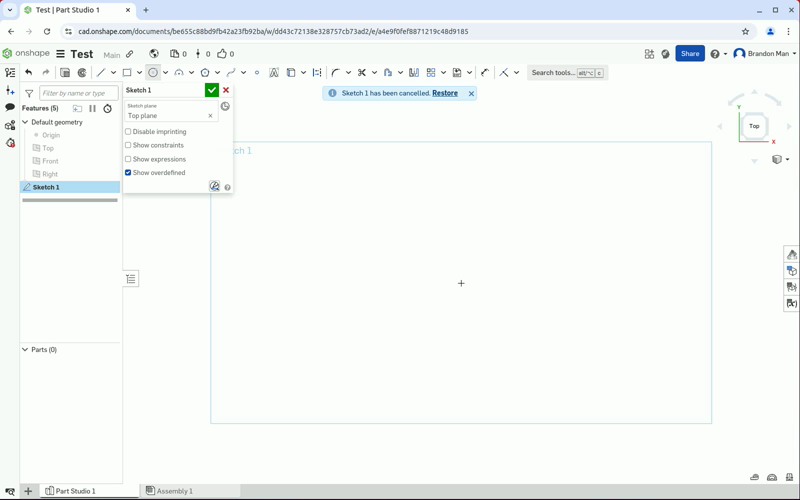
key_up(shift)
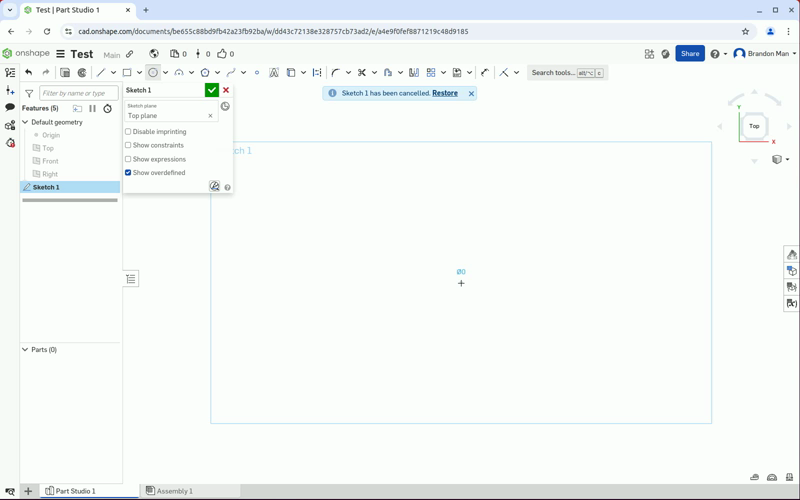
mouse_move(574, 282)
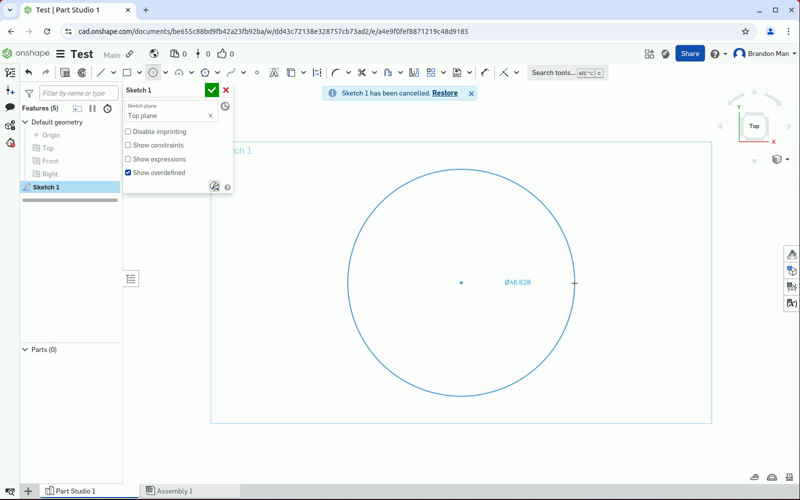
click(574, 282)
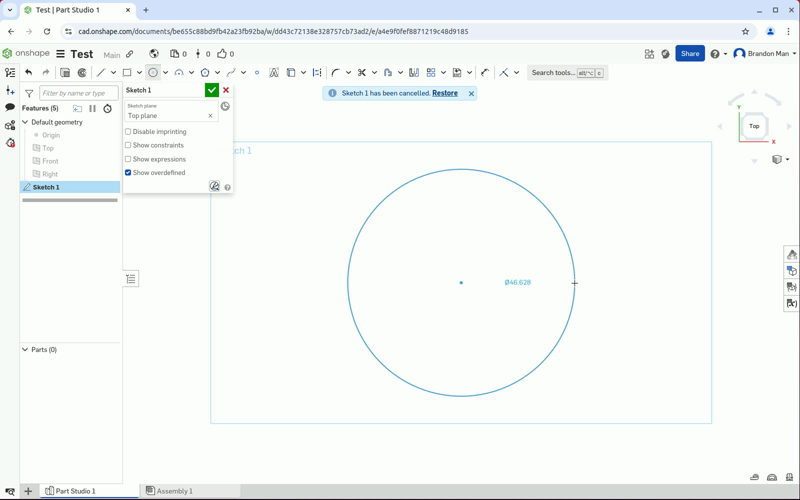
key(esc)
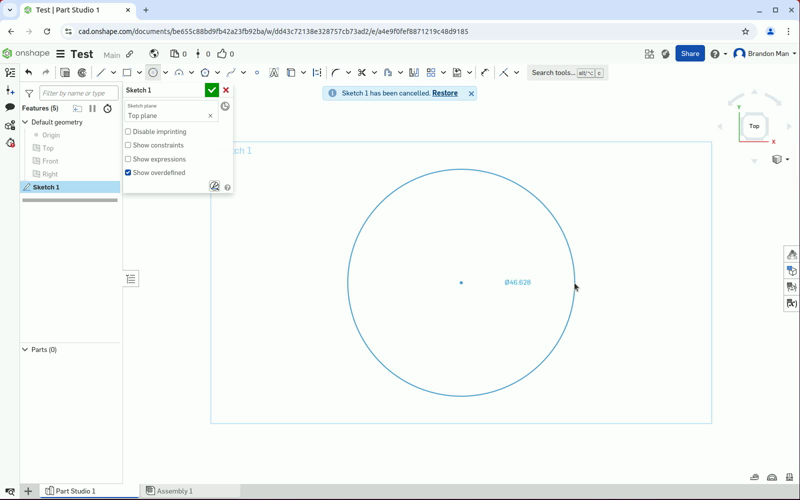
key(c)
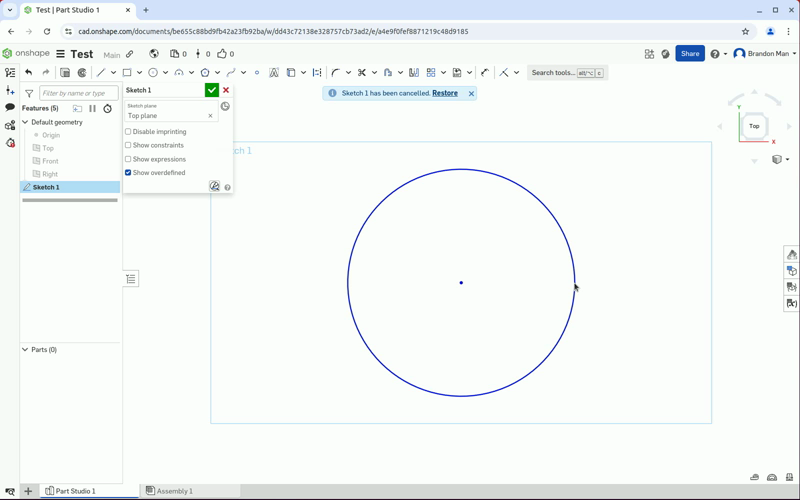
key_down(shift)
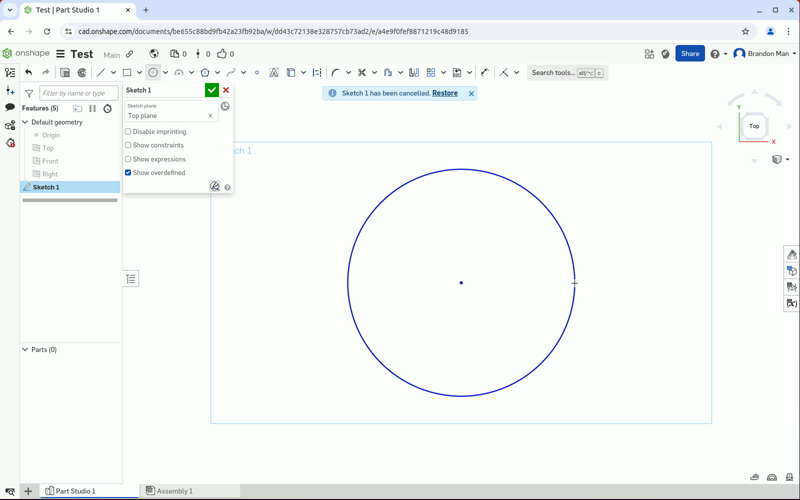
mouse_move(461, 282)
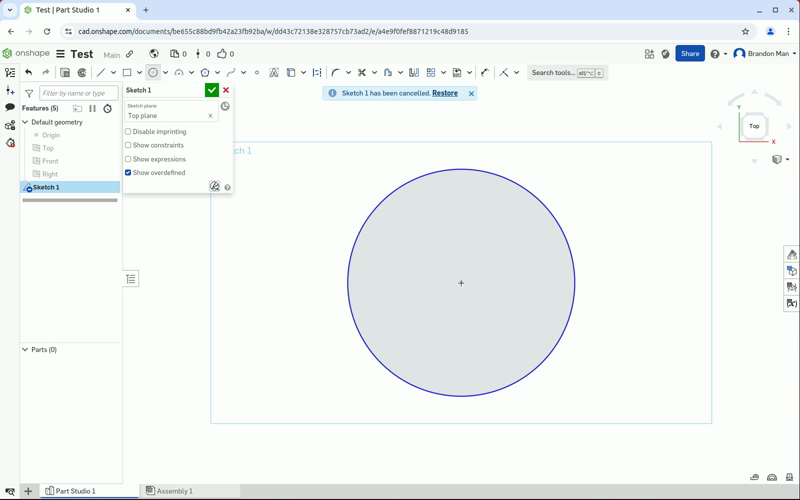
click(461, 282)
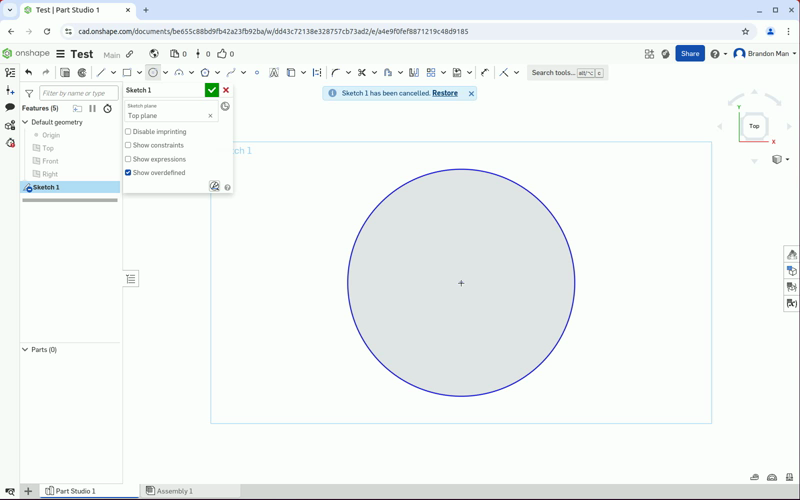
key_up(shift)
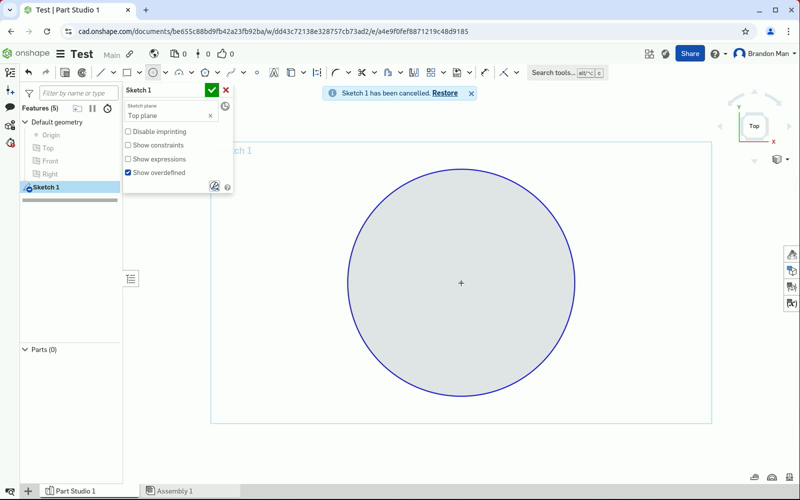
mouse_move(468, 282)
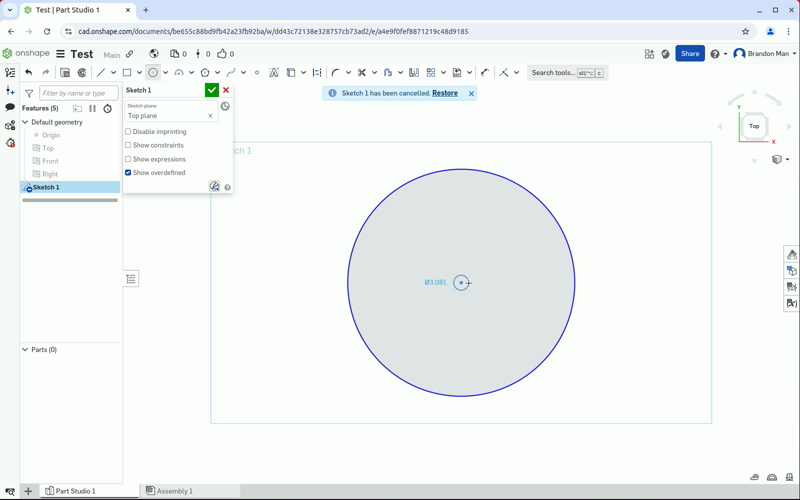
click(468, 282)
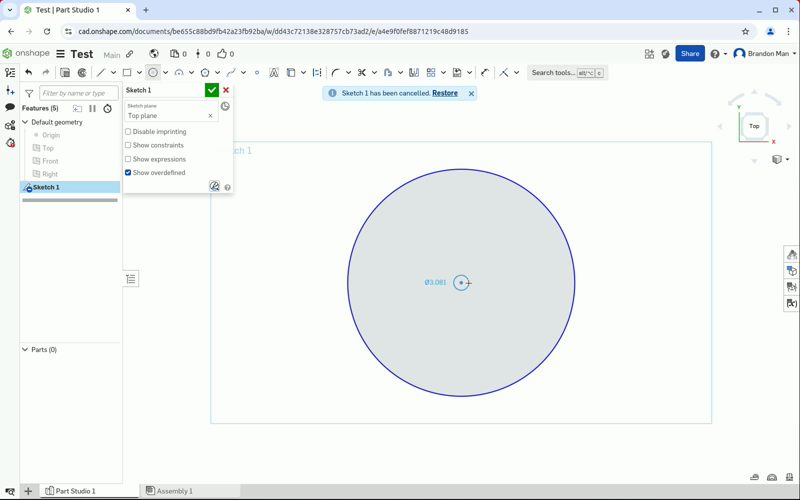
key(esc)
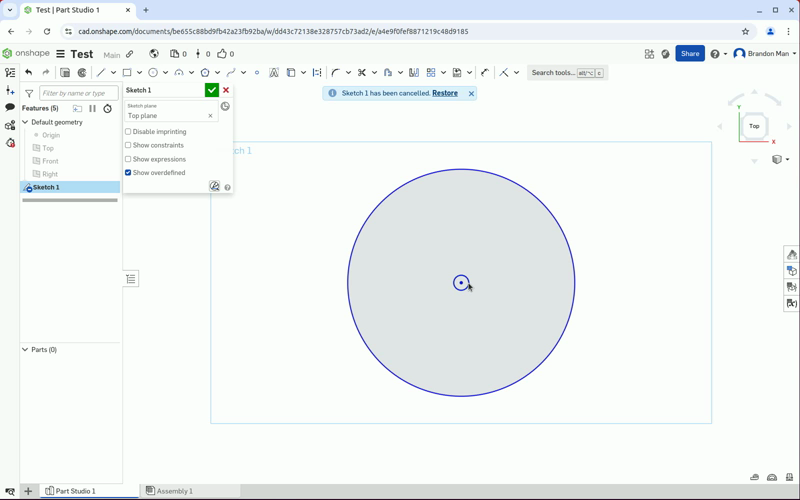
mouse_move(510, 322)
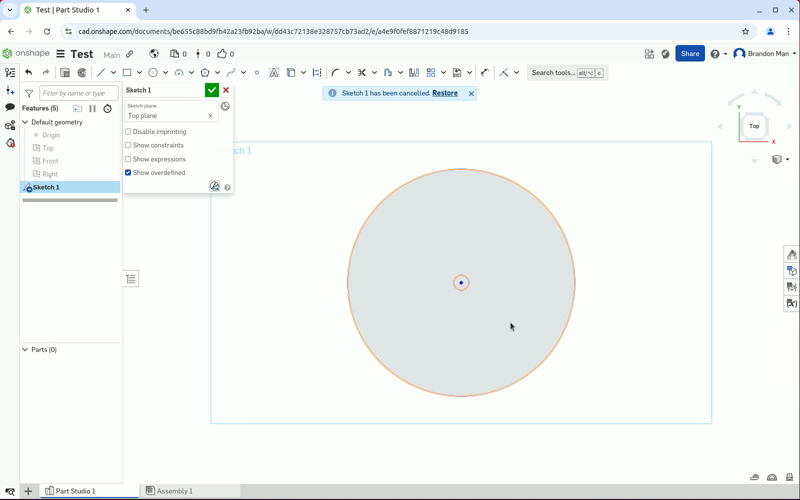
click(510, 322)
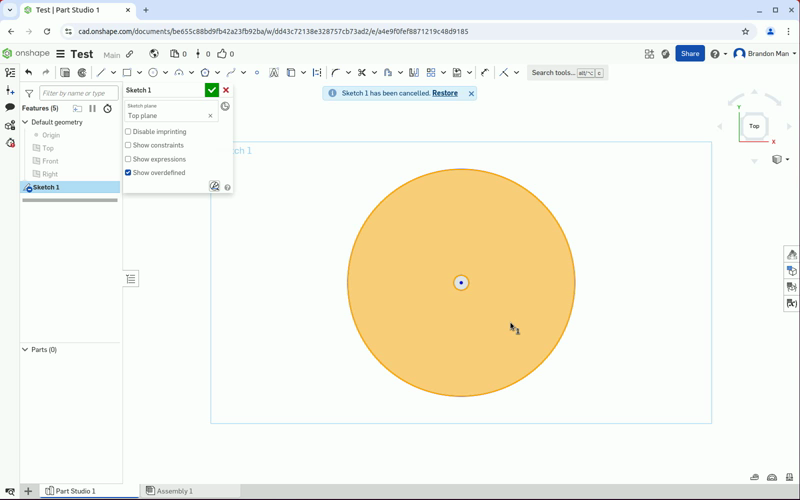
mouse_move(73, 352)
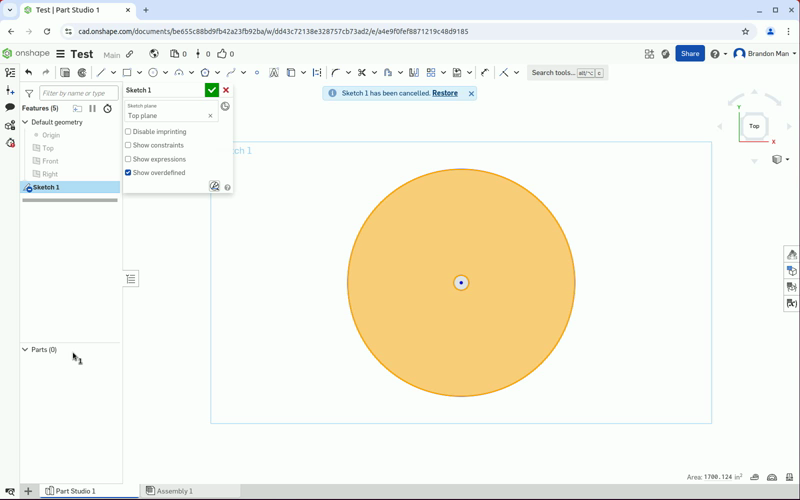
key(shift+y)
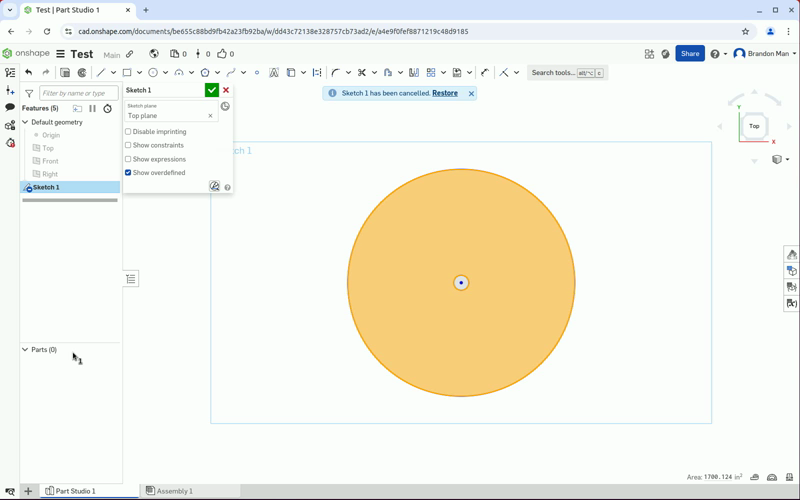
key(shift+e)
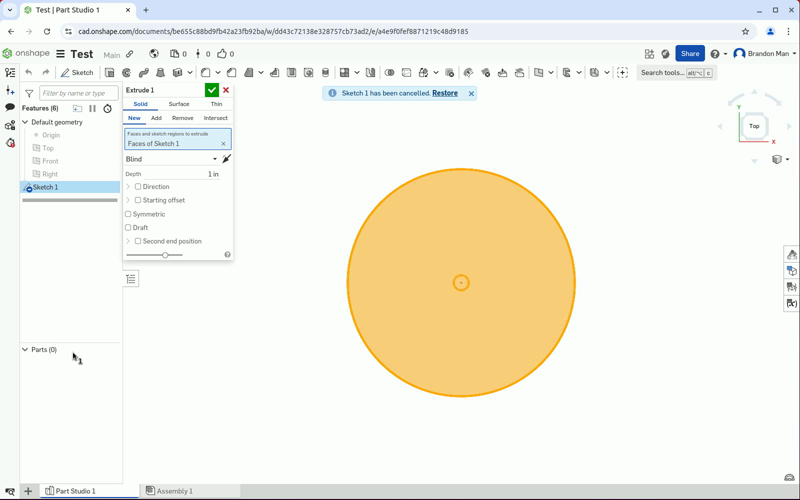
mouse_move(143, 106)
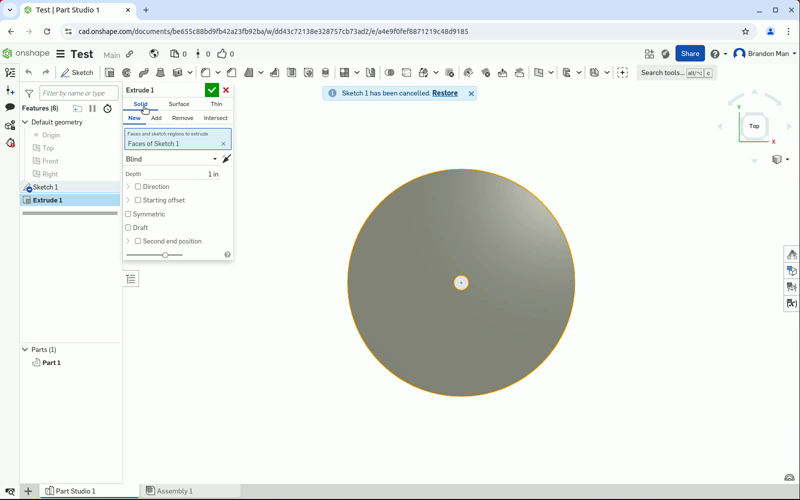
click(143, 106)
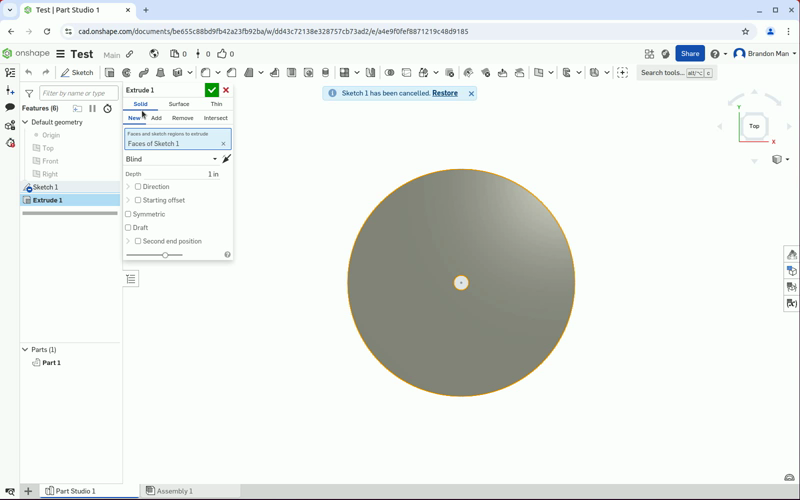
mouse_move(137, 120)
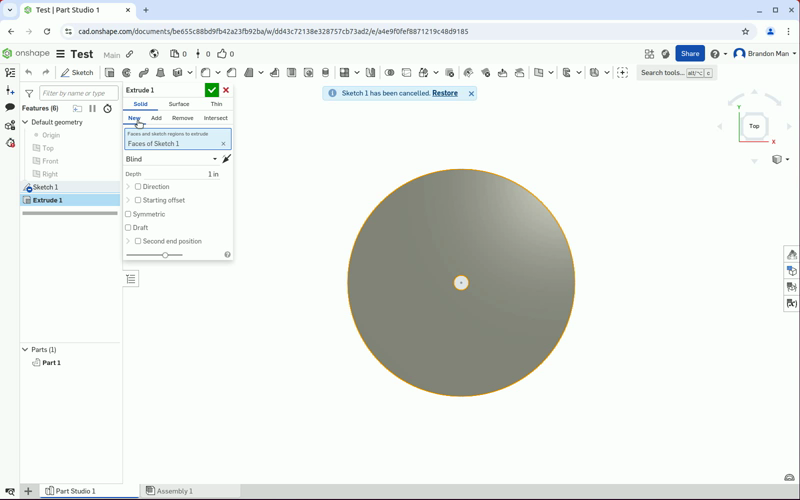
click(137, 120)
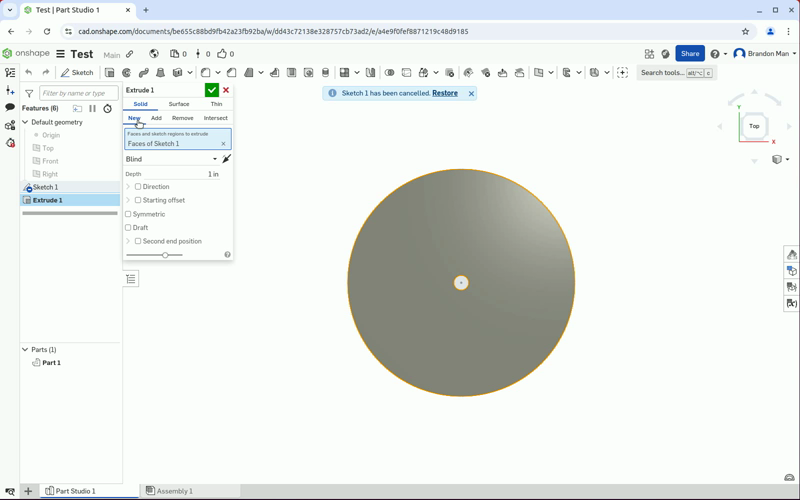
key(tab, 4)
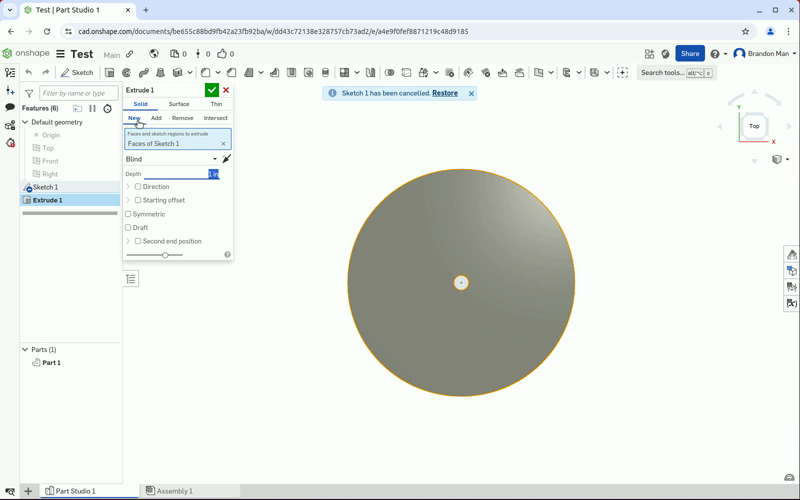
text(1.444)
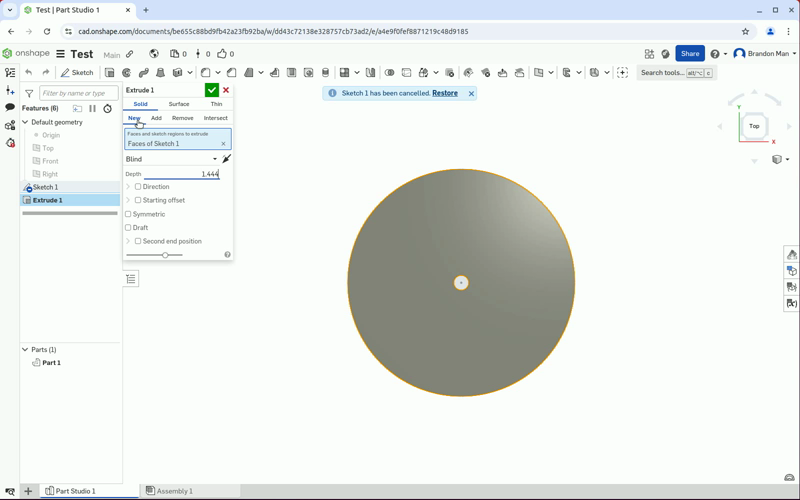
key(enter)
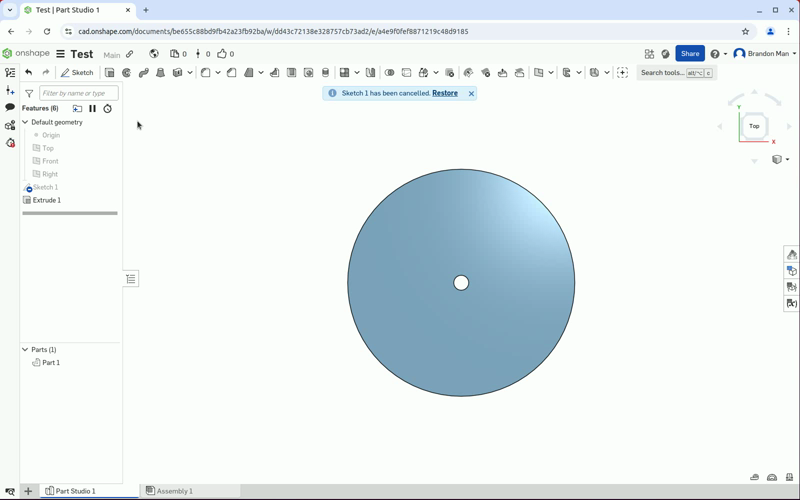
key(shift+h)
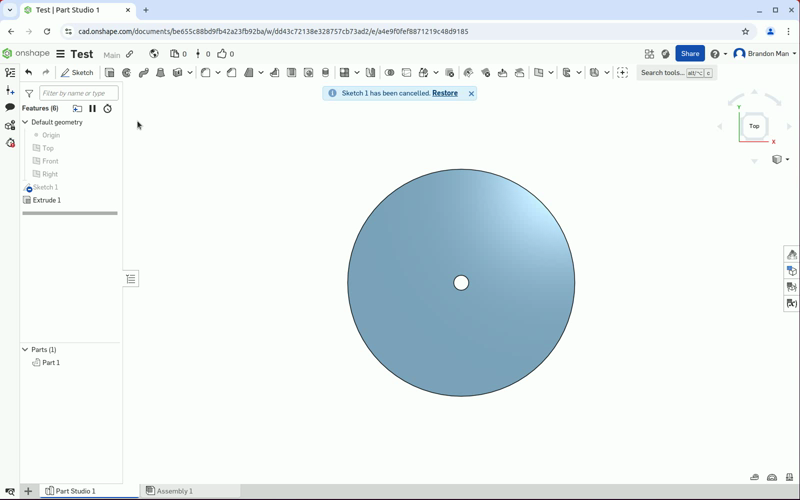
key(shift+h)
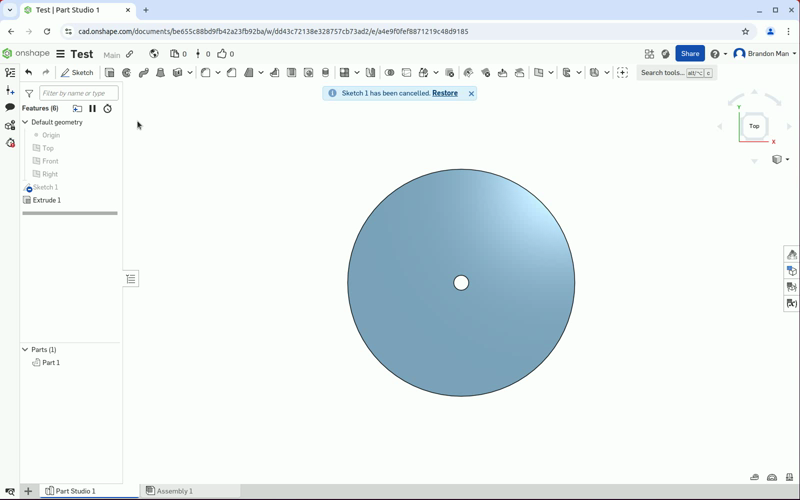
mouse_move(73, 189)
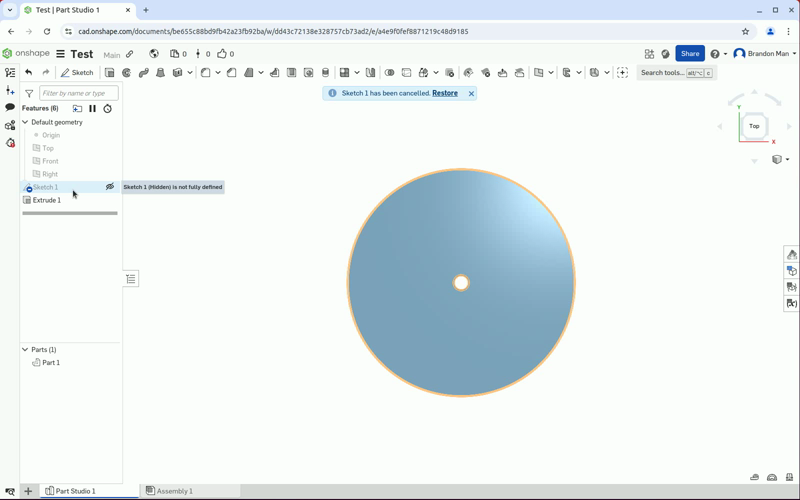
click(73, 189)
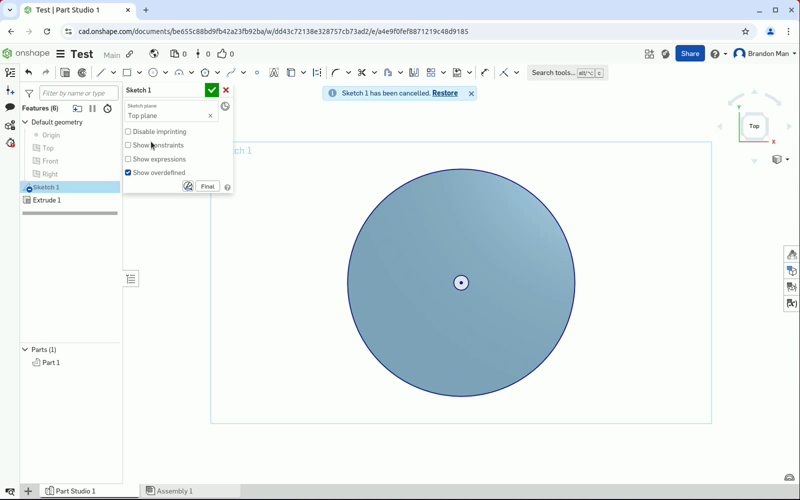
mouse_move(229, 92)
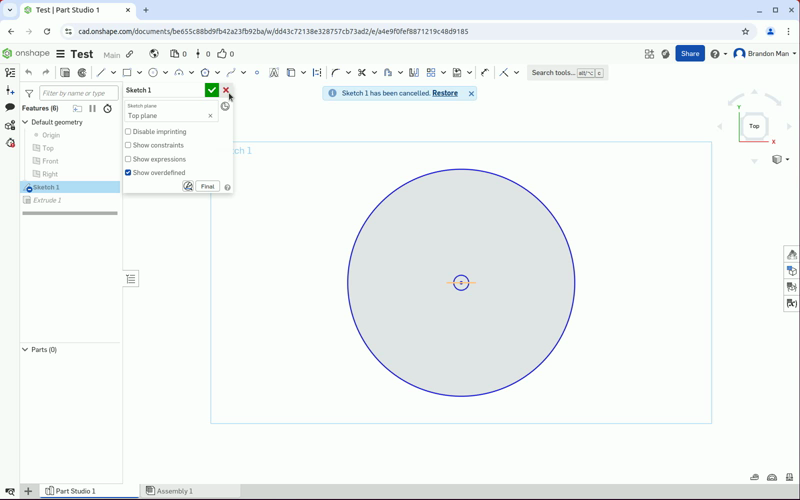
click(229, 92)
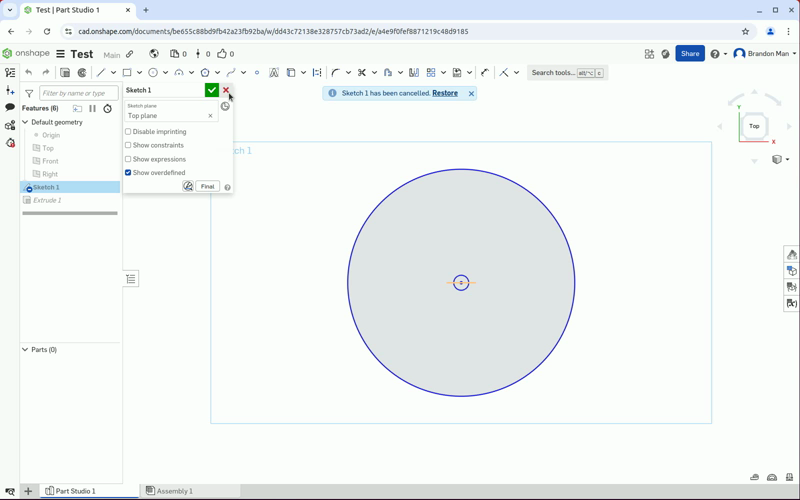
key(shift+s)
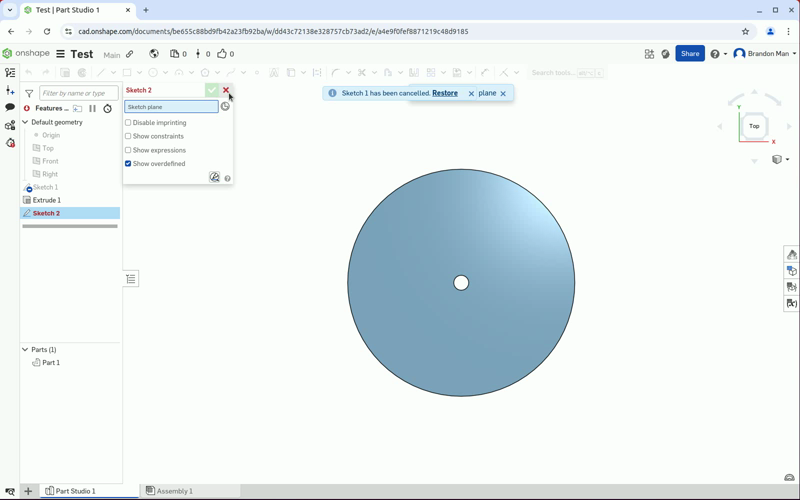
mouse_move(73, 150)
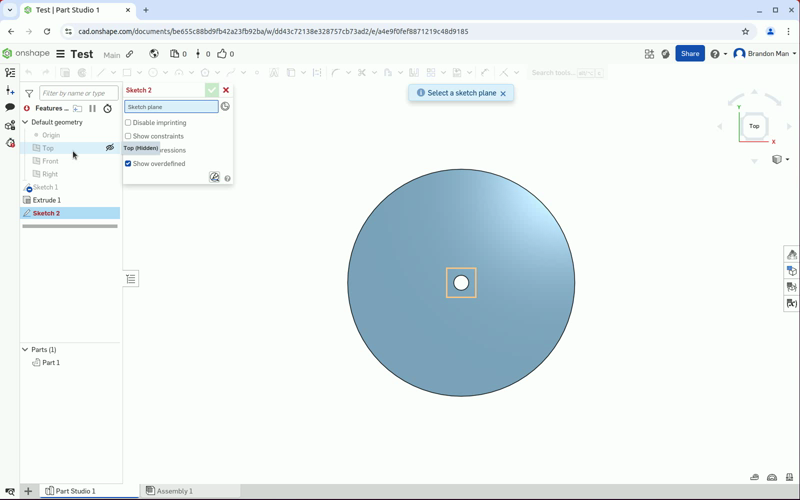
click(73, 150)
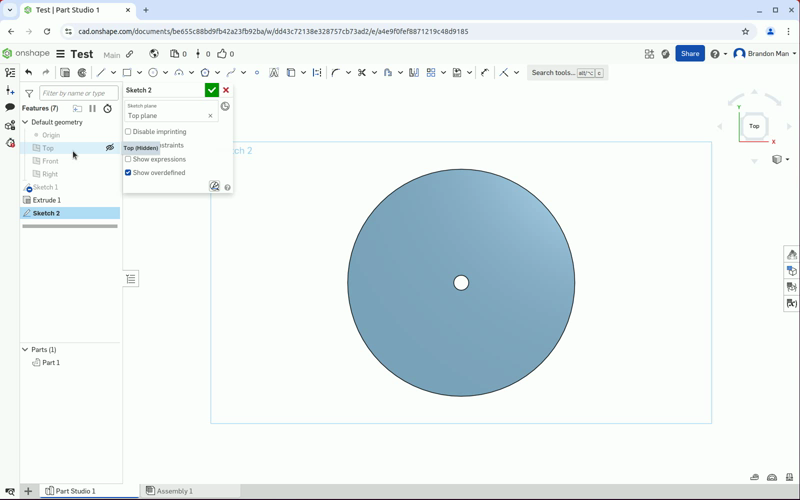
mouse_move(73, 352)
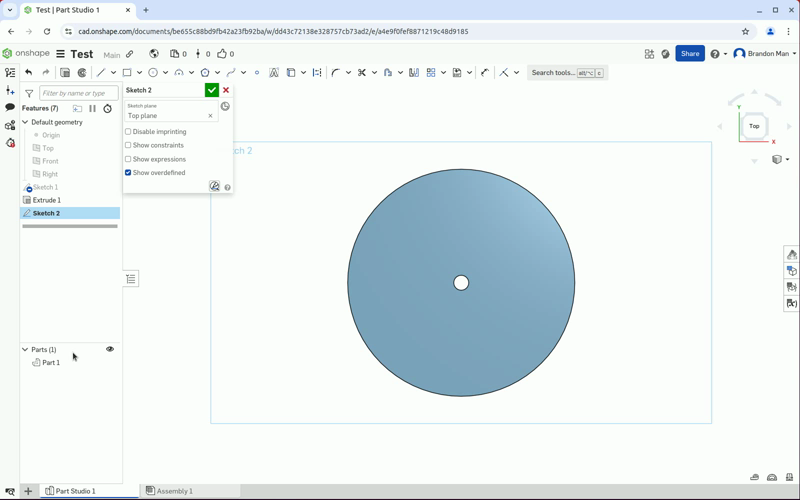
key(y)
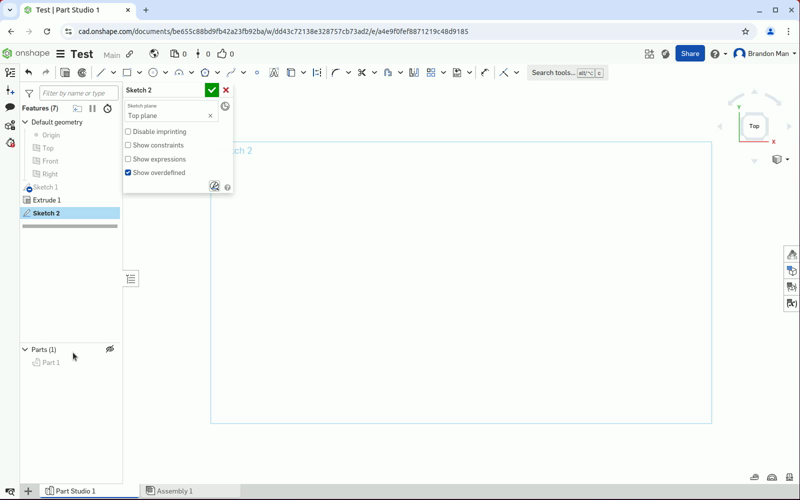
key(c)
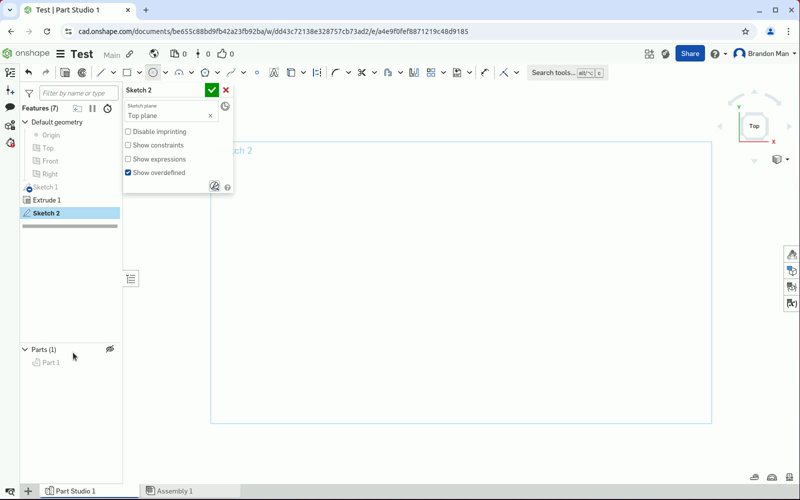
key_down(shift)
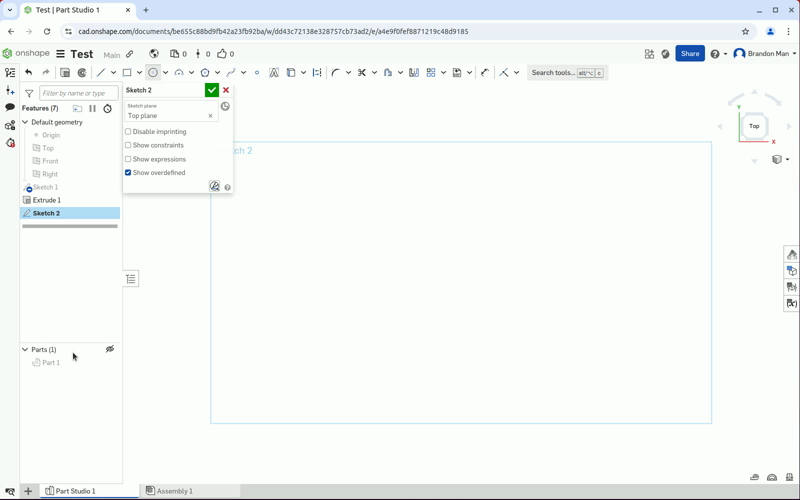
mouse_move(460, 282)
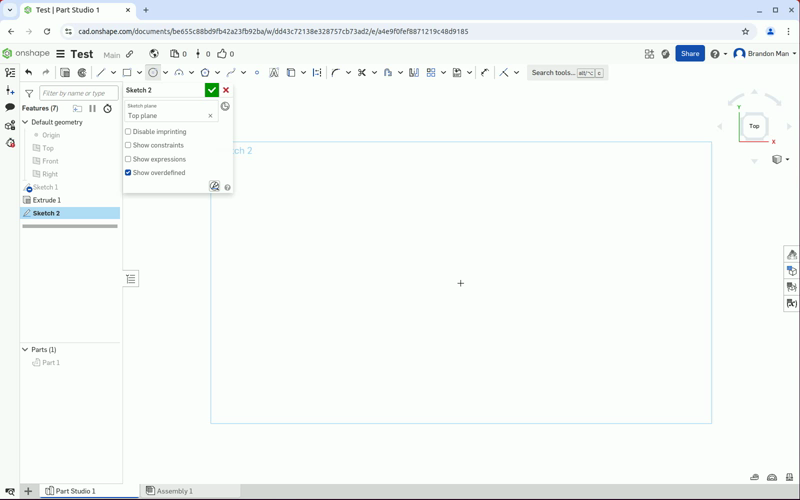
click(460, 282)
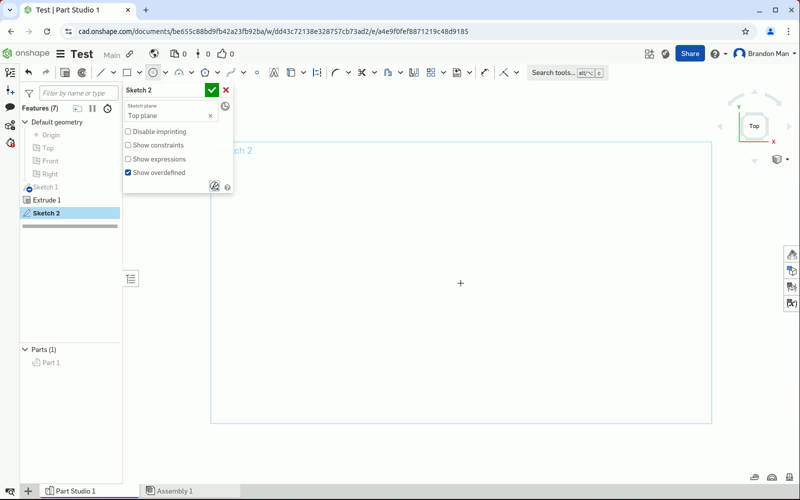
key_up(shift)
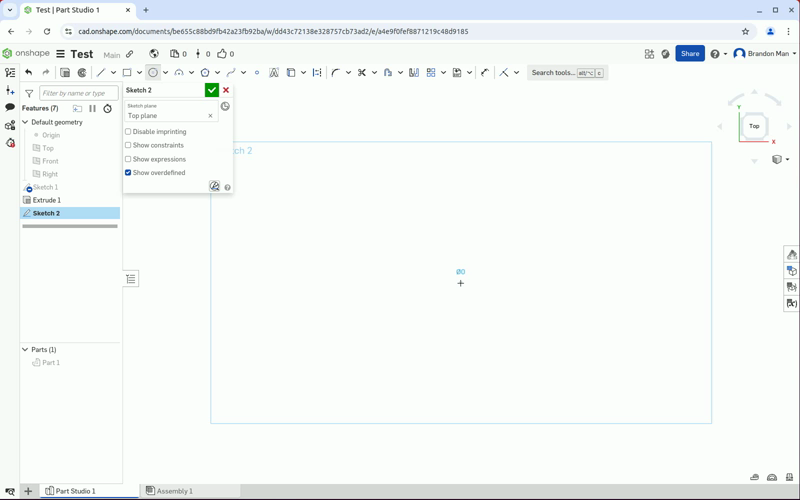
mouse_move(572, 282)
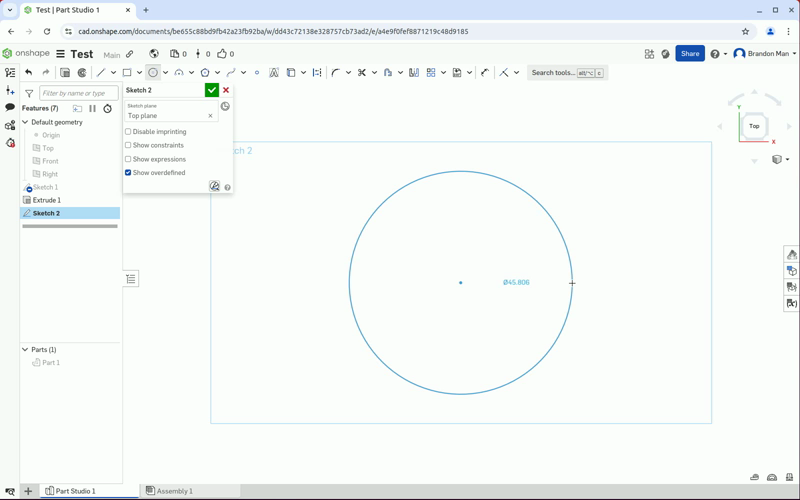
click(572, 282)
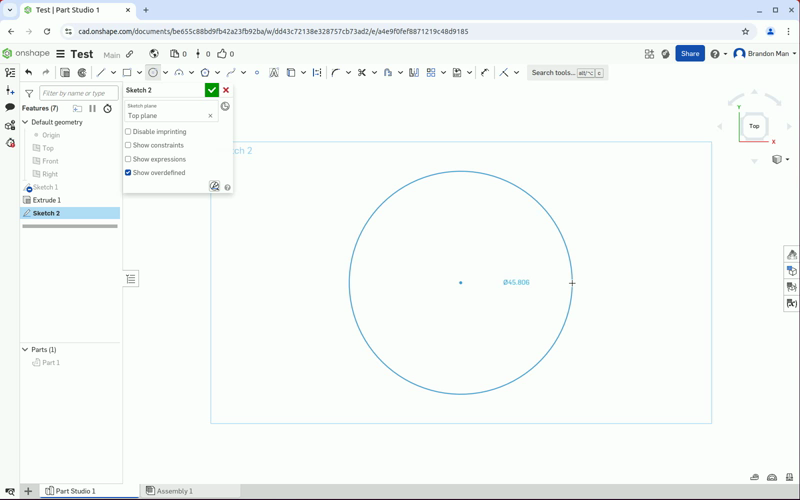
key(esc)
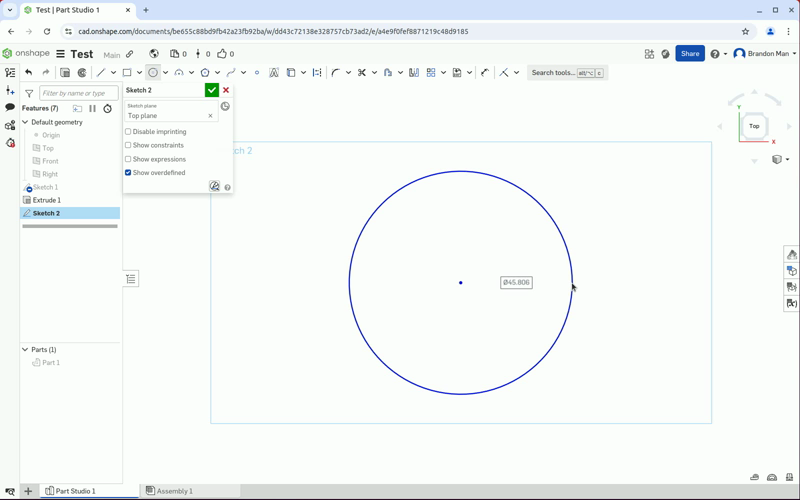
key(c)
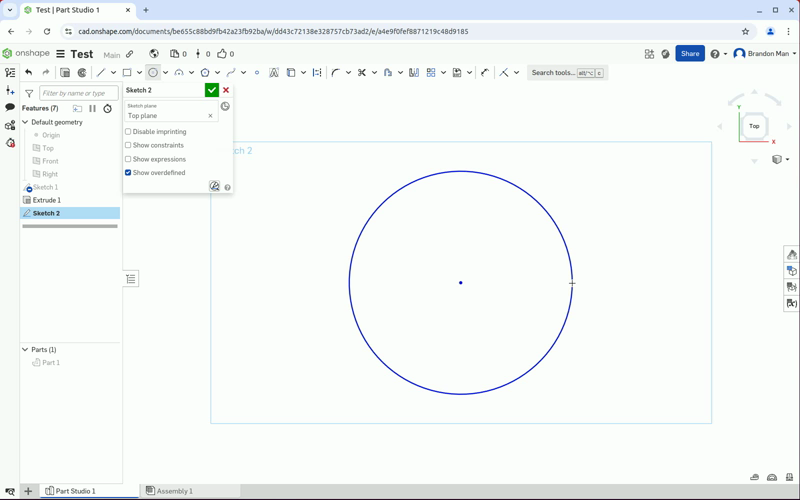
key_down(shift)
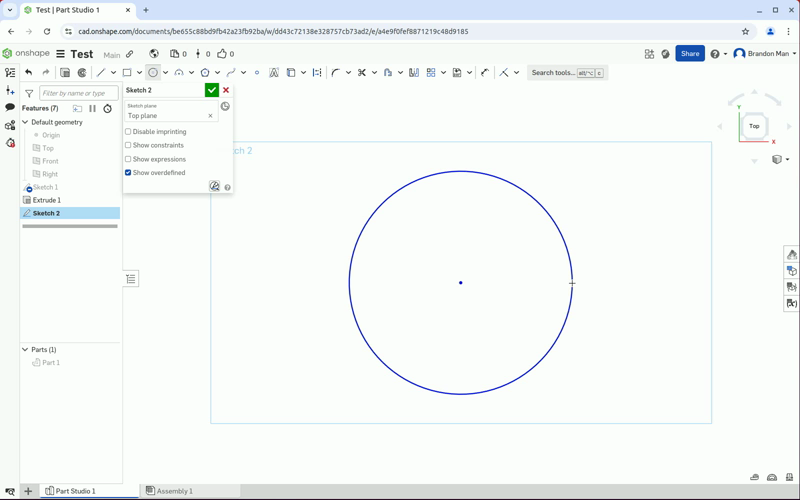
mouse_move(460, 282)
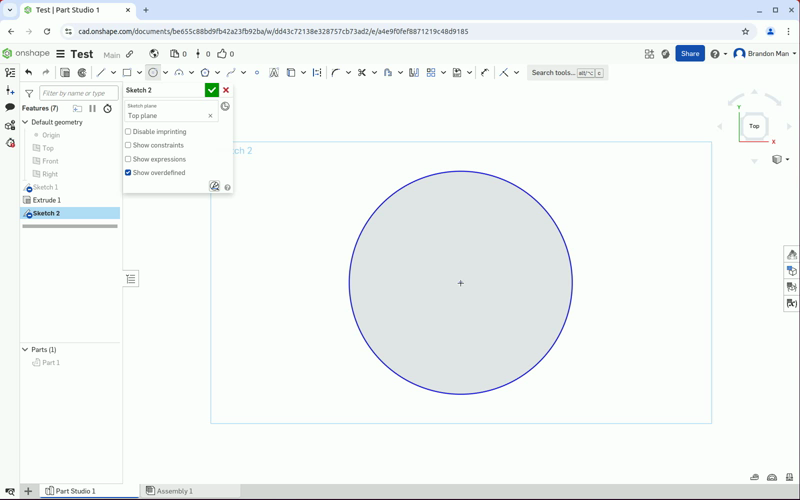
click(460, 282)
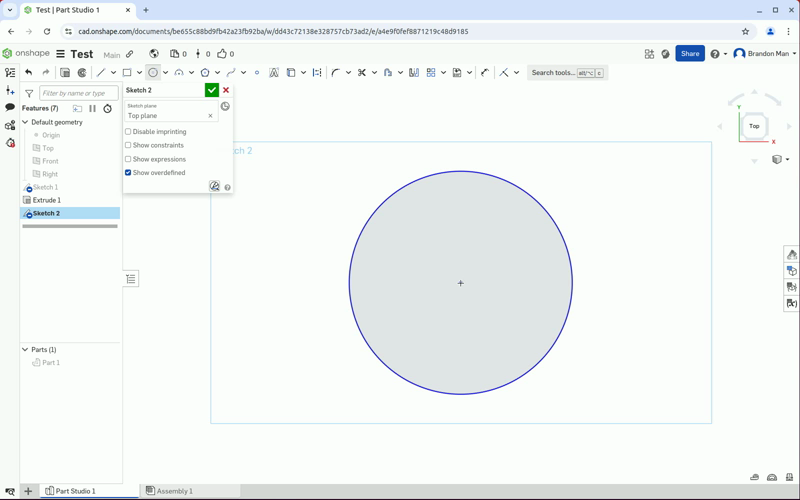
key_up(shift)
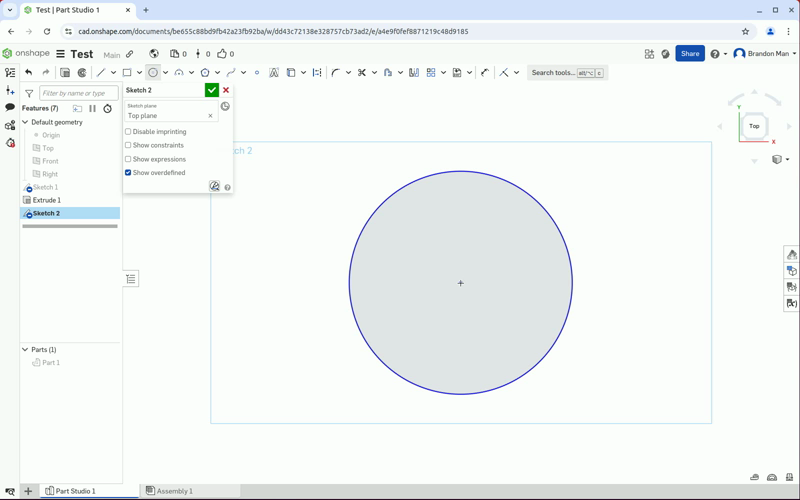
mouse_move(567, 282)
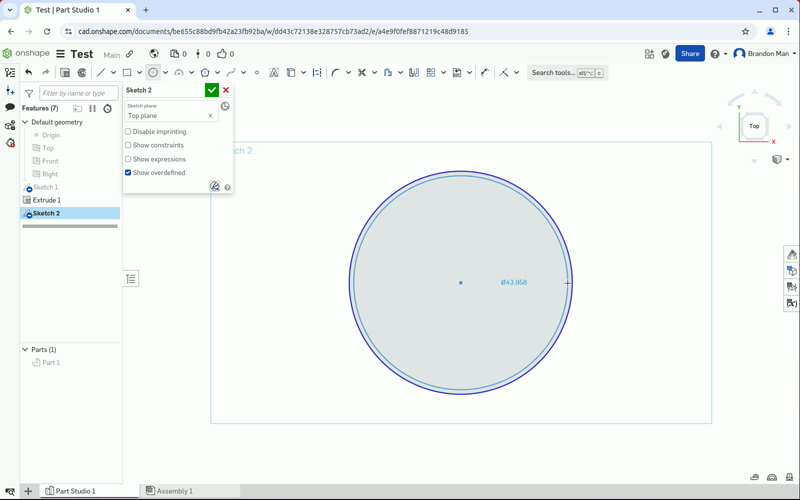
click(567, 282)
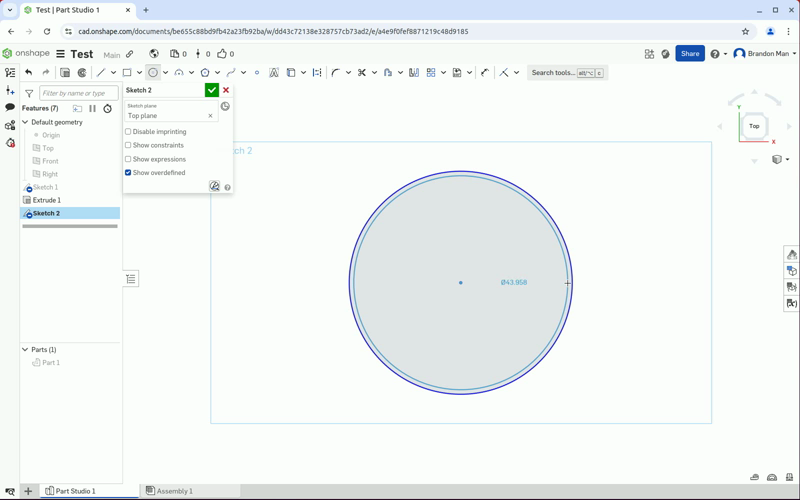
key(esc)
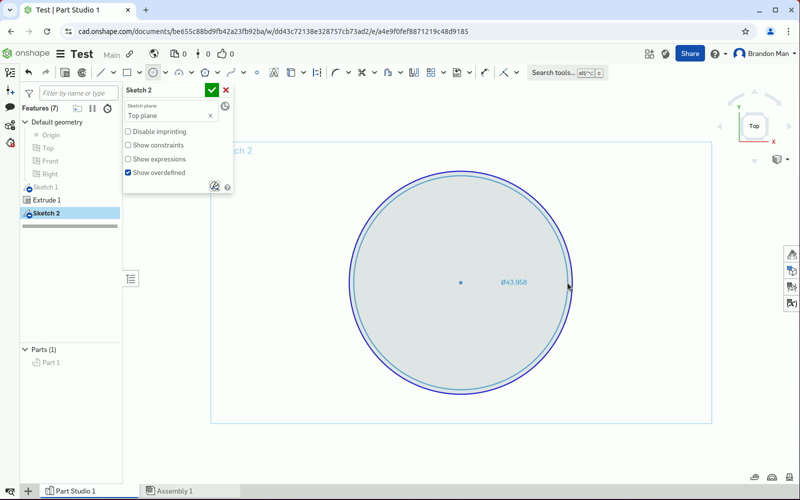
mouse_move(508, 380)
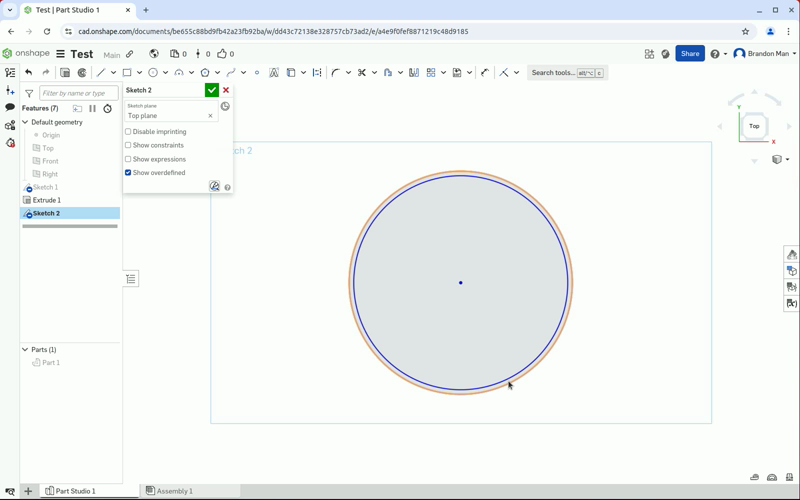
click(508, 380)
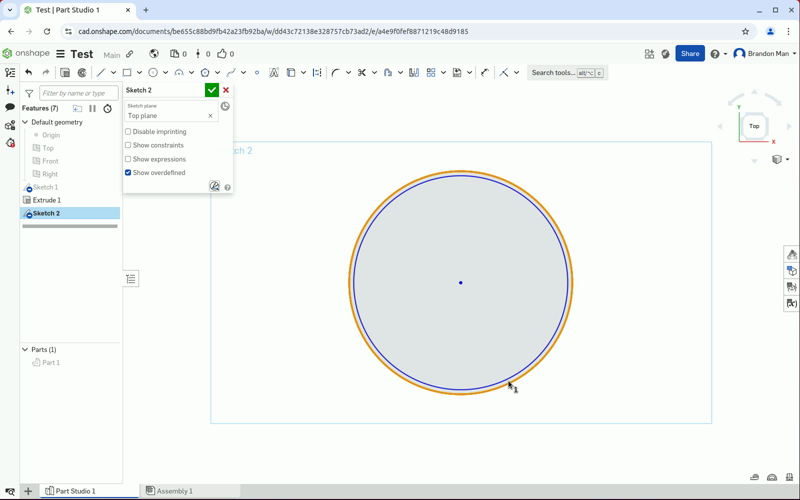
mouse_move(73, 352)
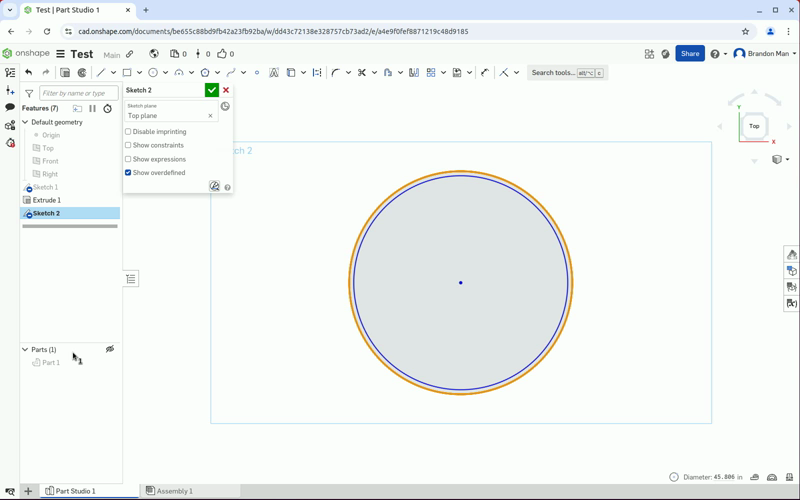
key(shift+y)
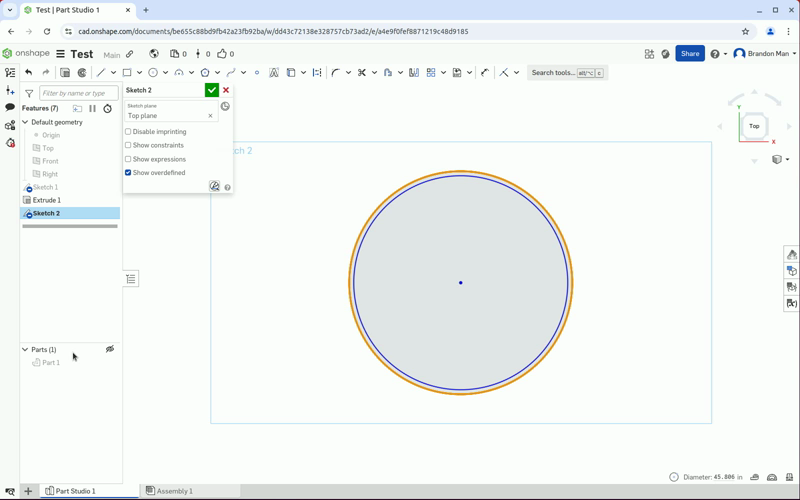
key(shift+e)
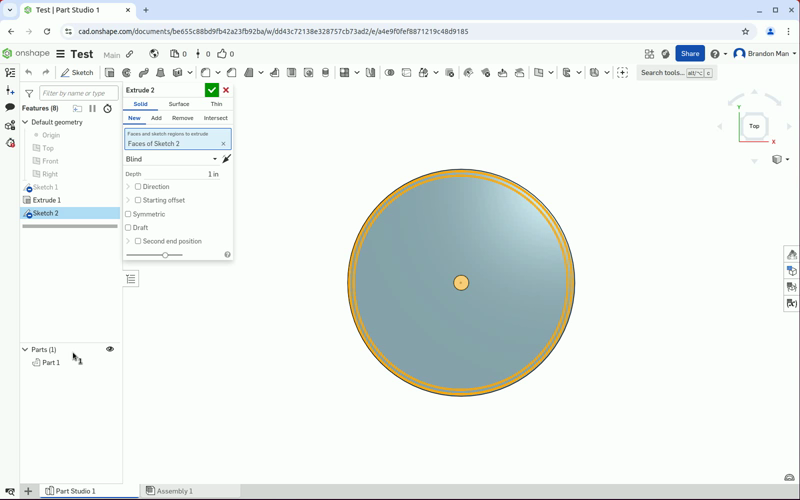
mouse_move(143, 106)
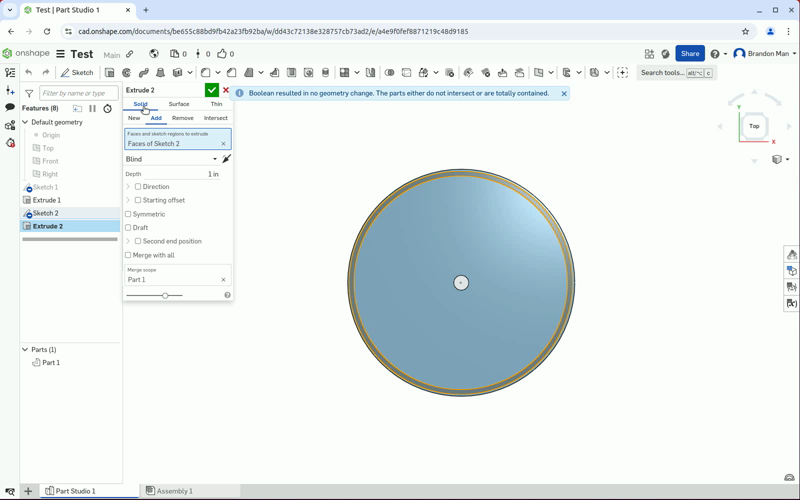
click(143, 106)
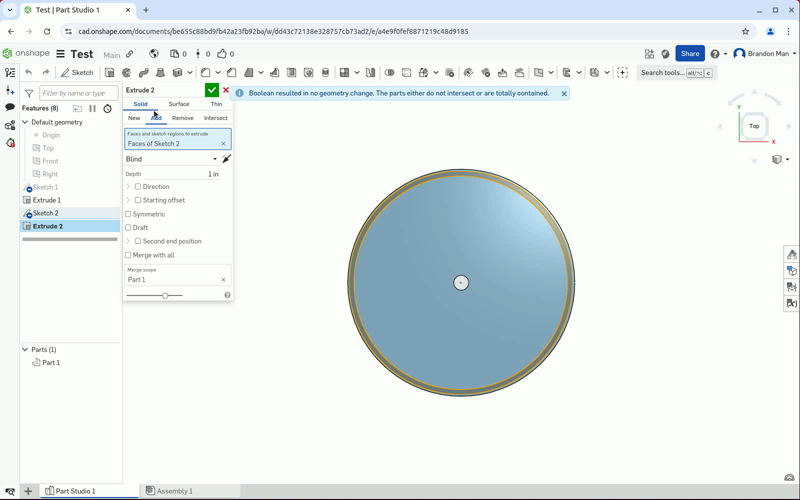
mouse_move(186, 120)
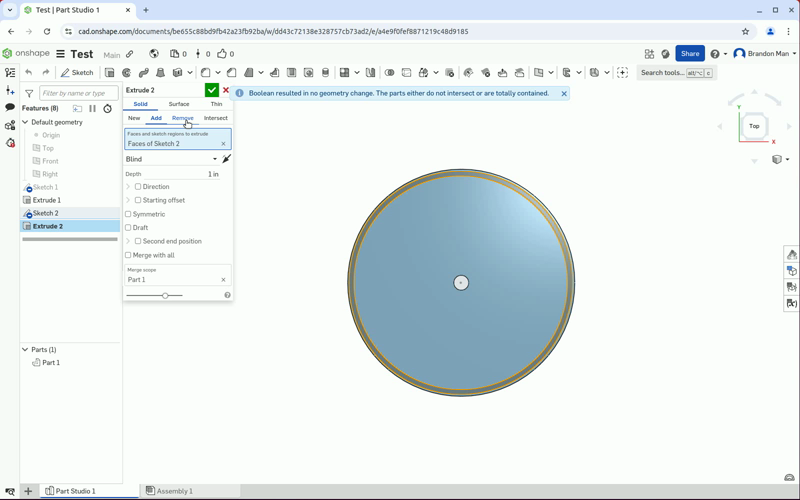
click(186, 120)
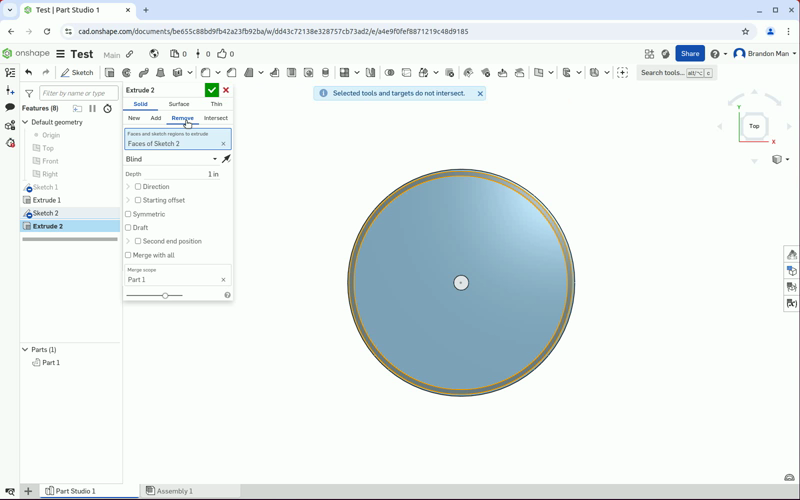
key(tab, 4)
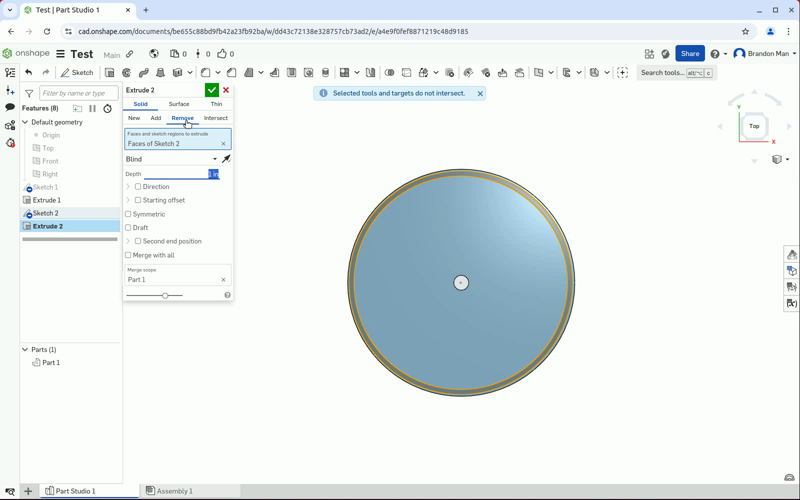
text(-0.722)
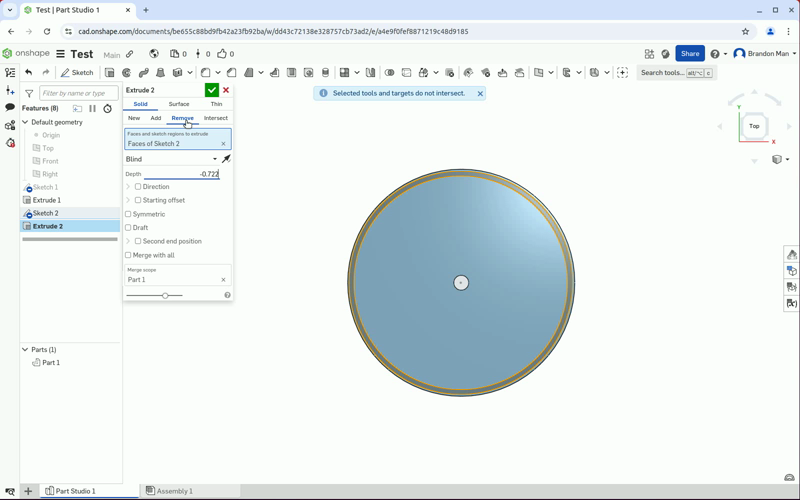
key(tab, 6)
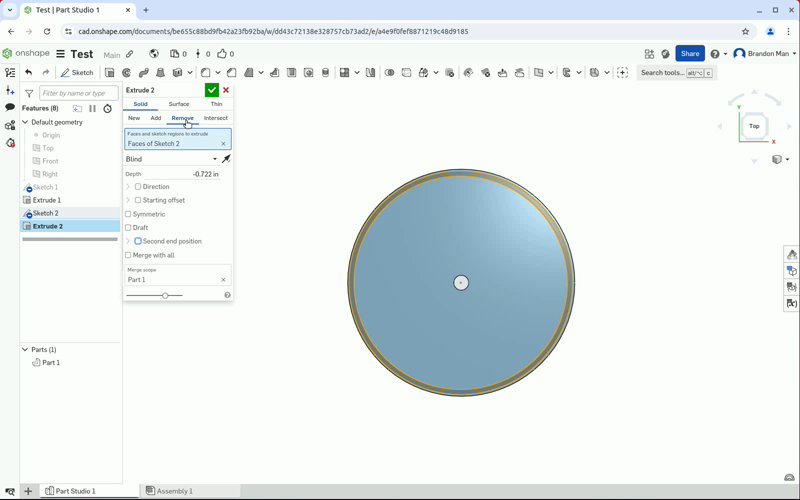
key(space)
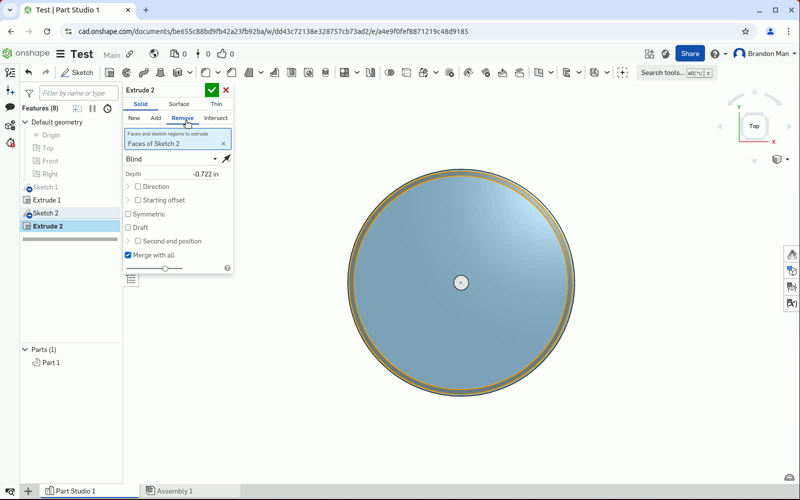
key(enter)
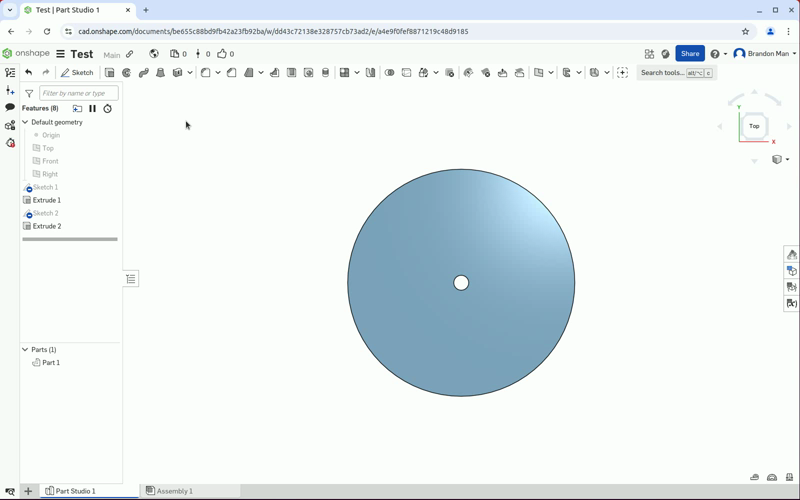
key(shift+h)
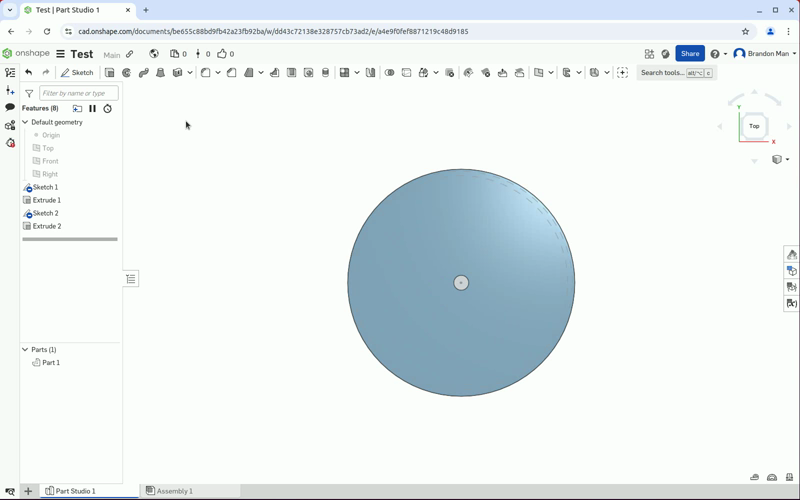
key(shift+h)
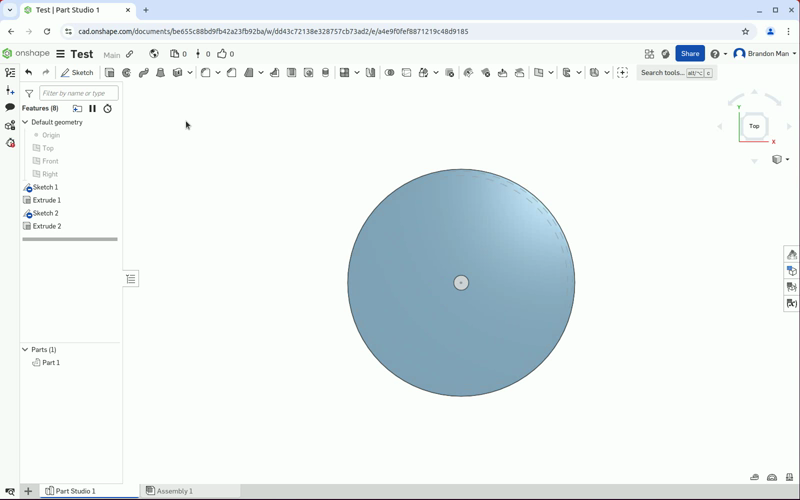
key(shift+7)
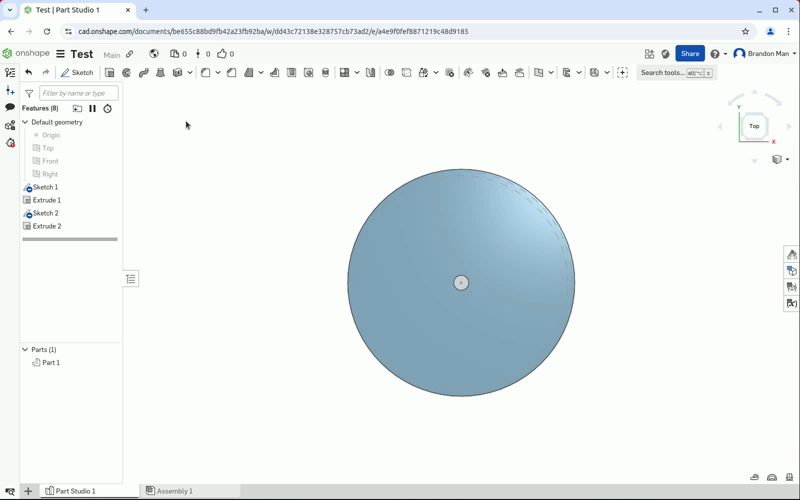
key(up, 3)
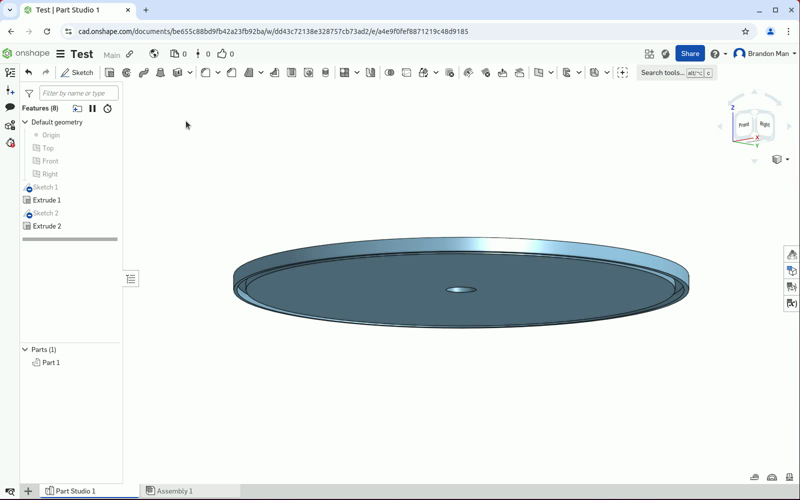
key(left, 3)
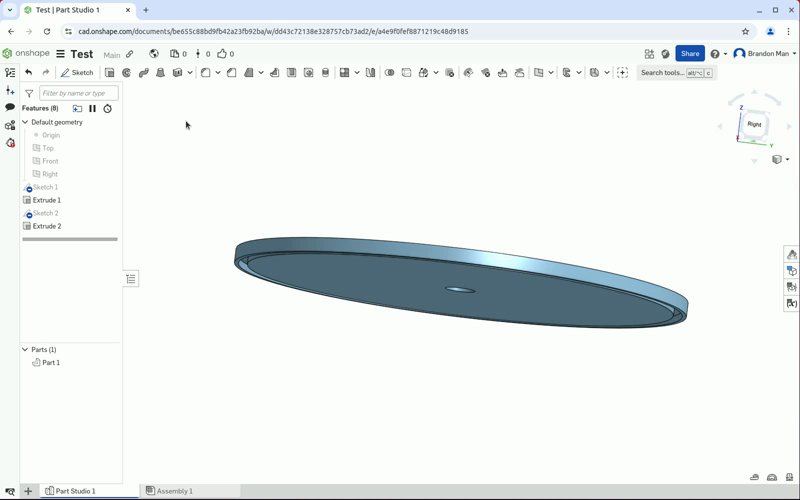
key(right, 3)
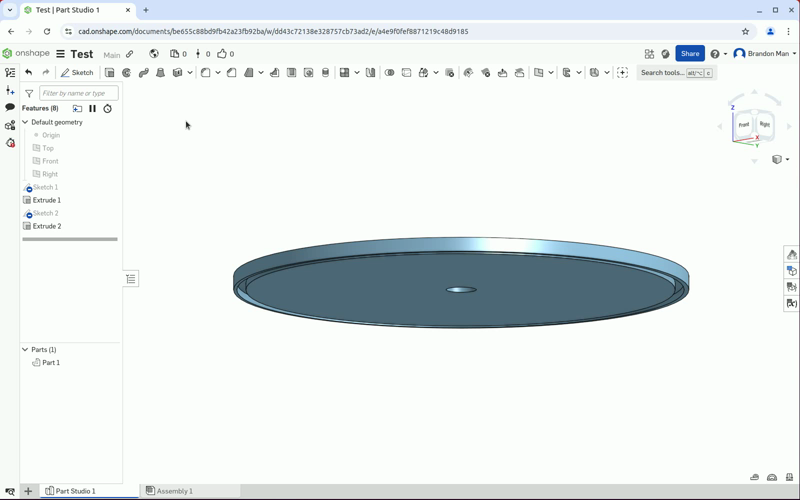
key(down, 3)
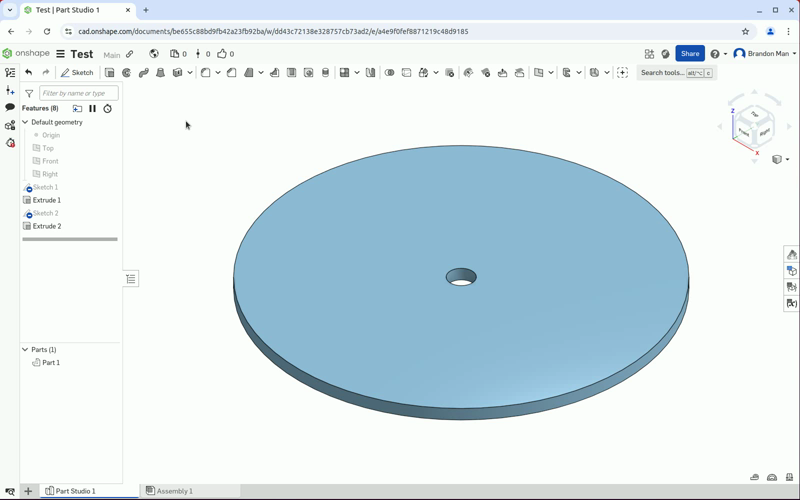
mouse_move(73, 189)
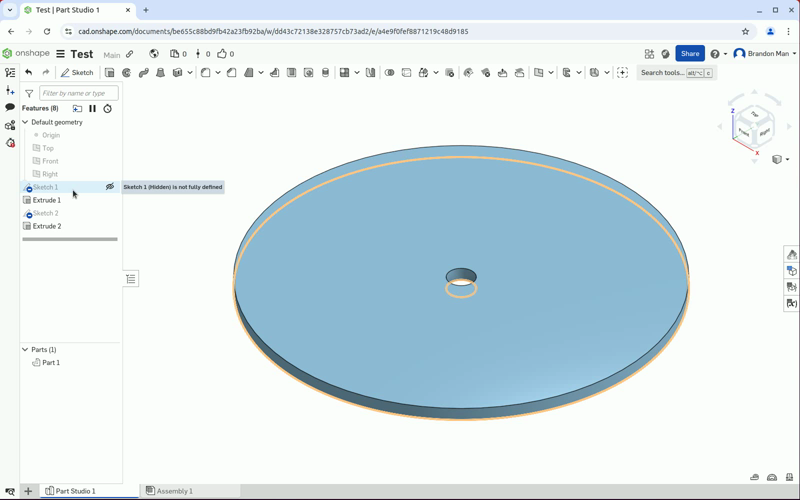
click(73, 189)